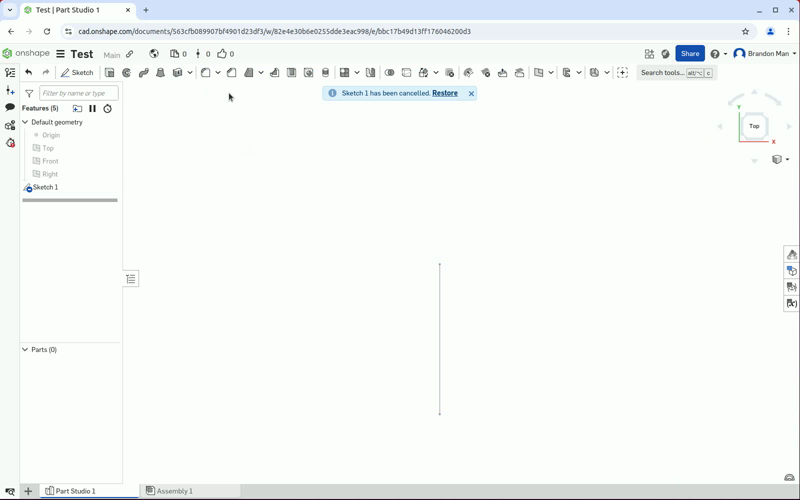
key(shift+h)
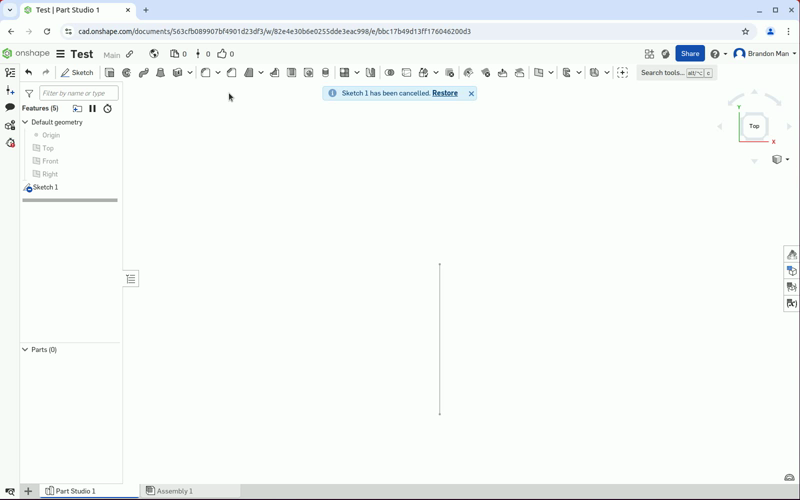
key(shift+s)
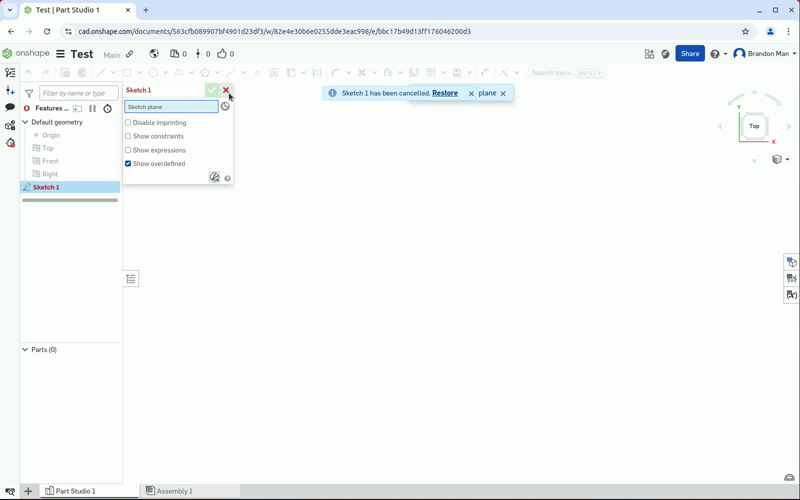
mouse_move(73, 150)
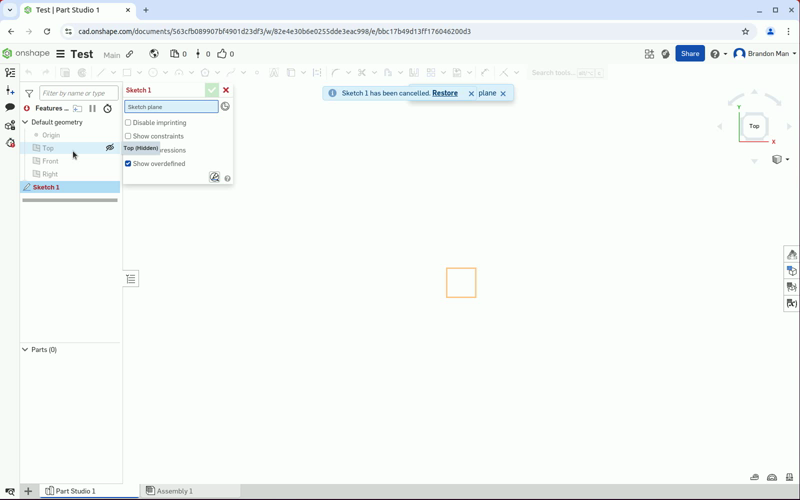
click(73, 150)
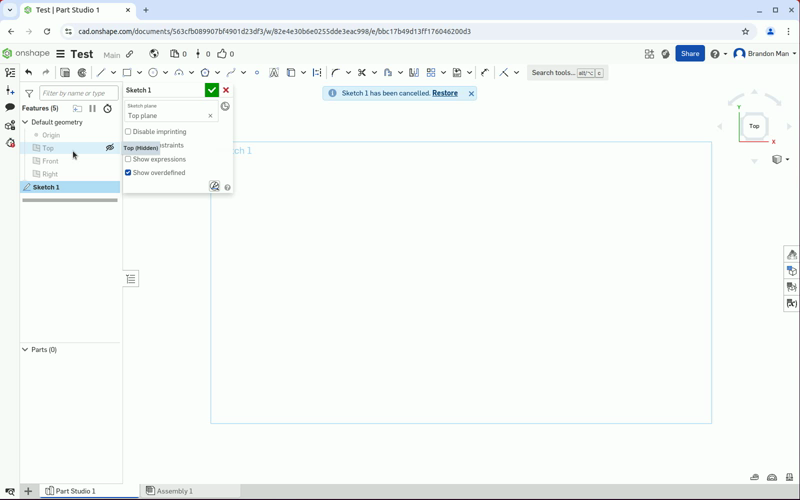
mouse_move(73, 352)
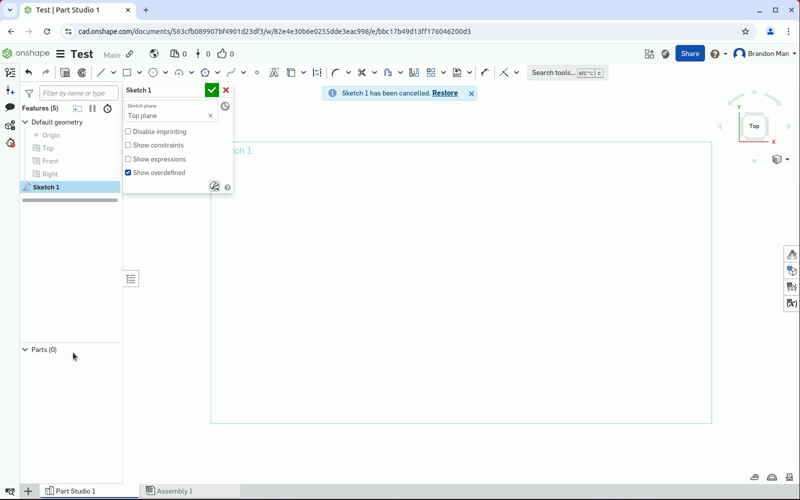
key(y)
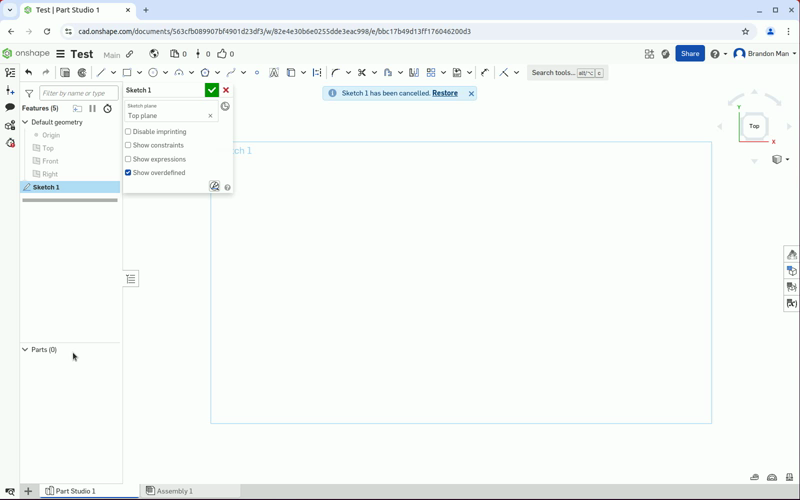
key(c)
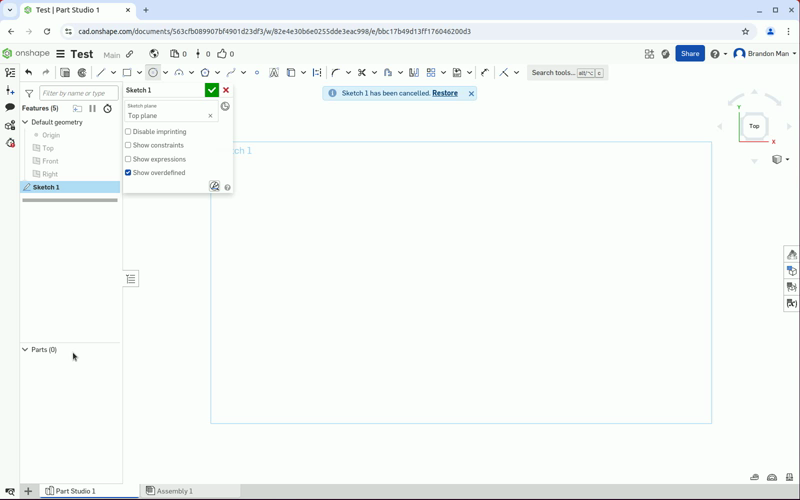
key_down(shift)
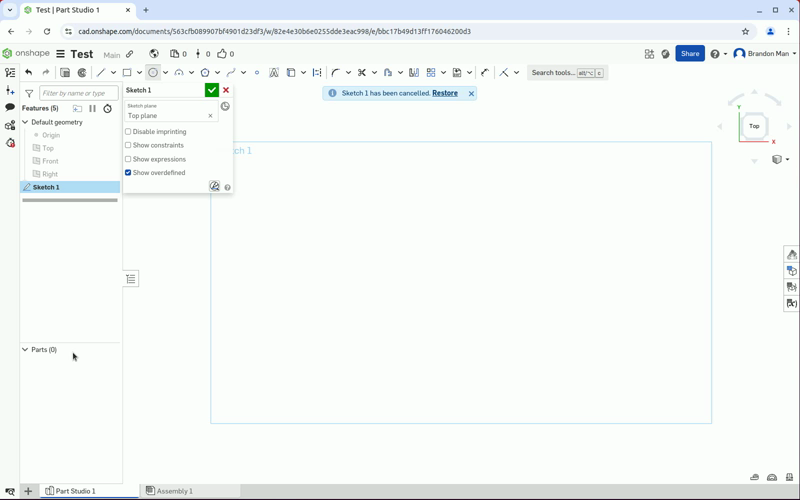
mouse_move(461, 282)
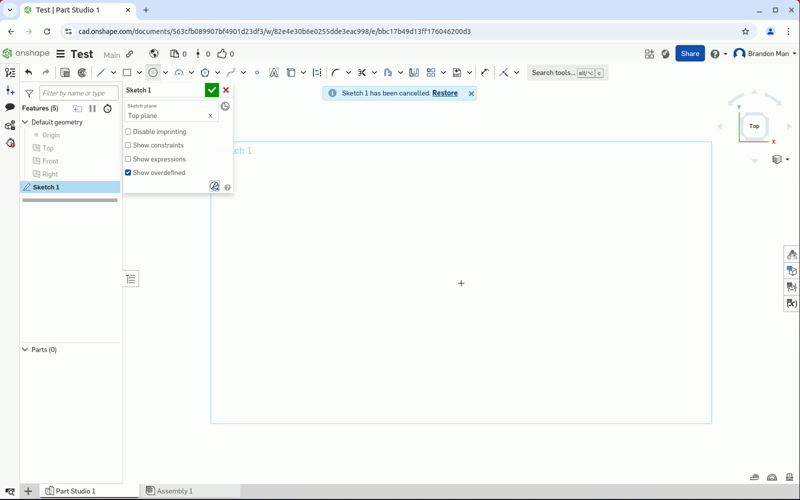
click(461, 282)
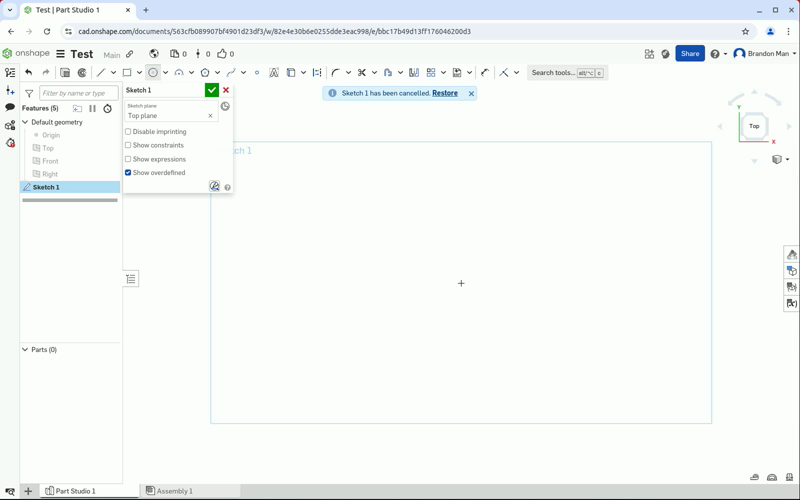
key_up(shift)
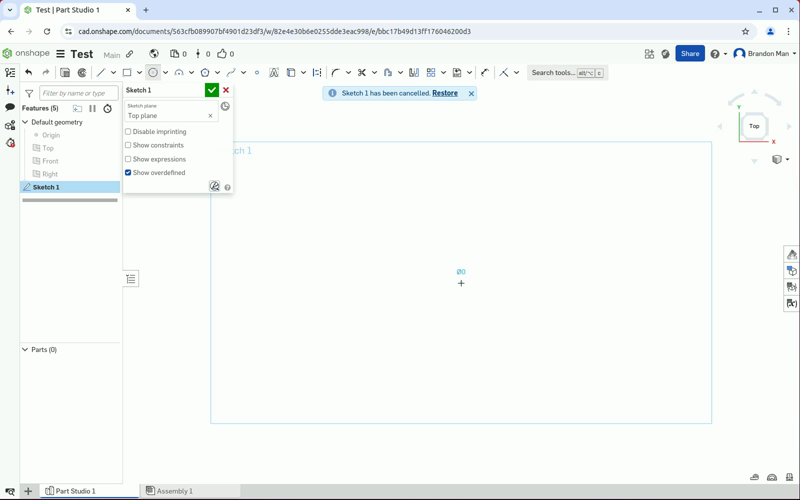
mouse_move(574, 282)
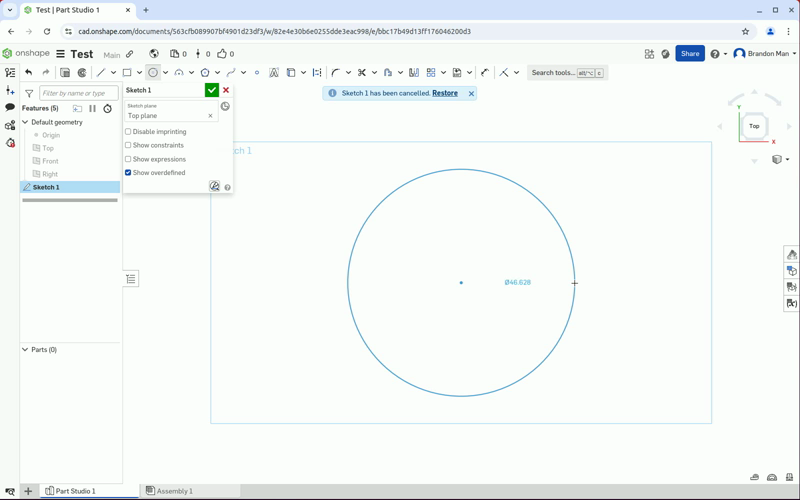
click(574, 282)
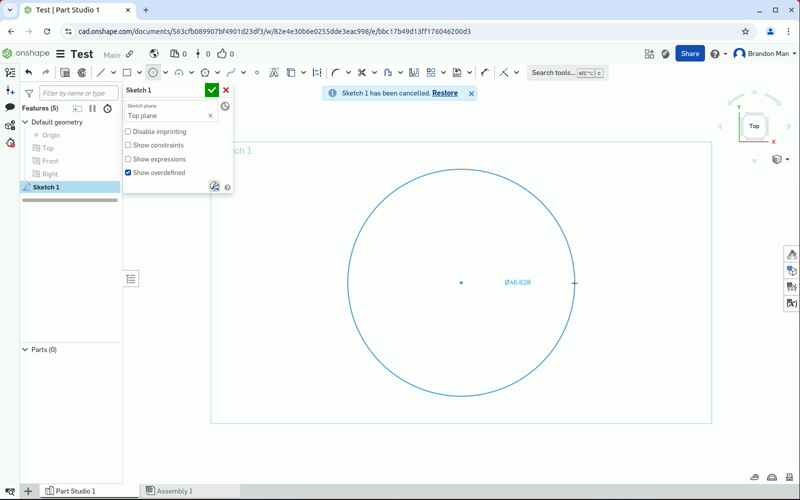
key(esc)
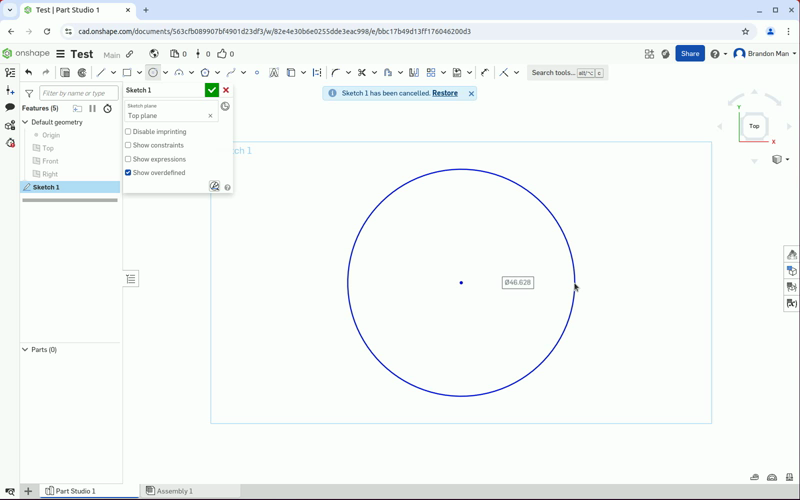
mouse_move(451, 241)
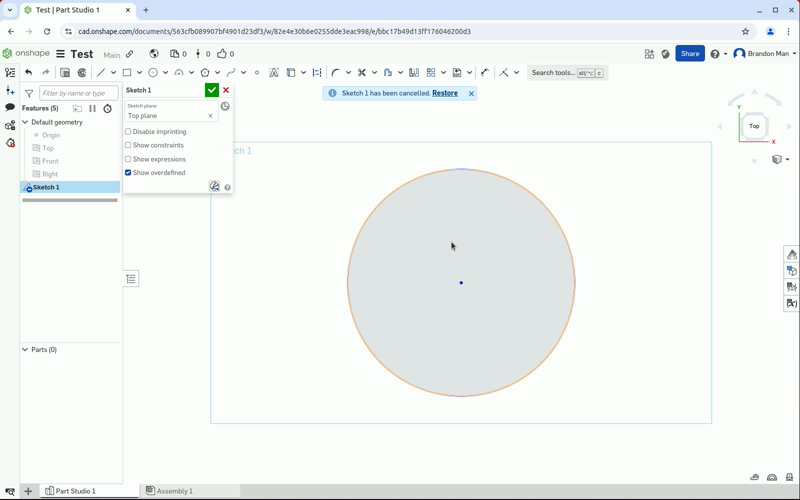
click(451, 241)
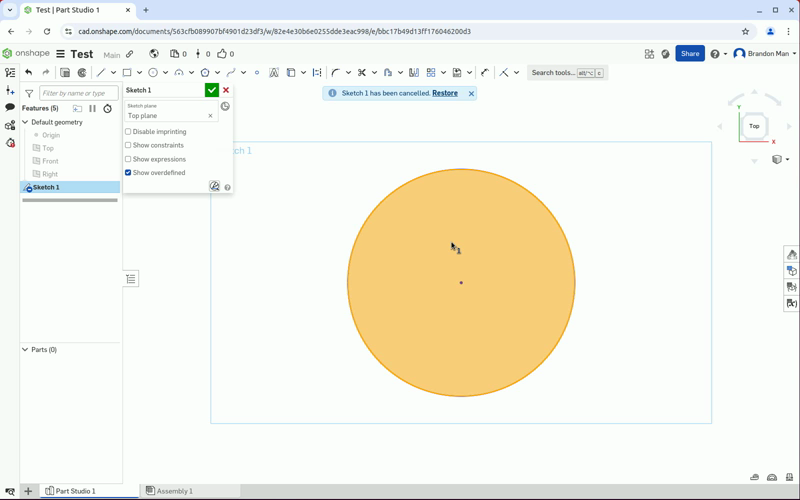
mouse_move(73, 352)
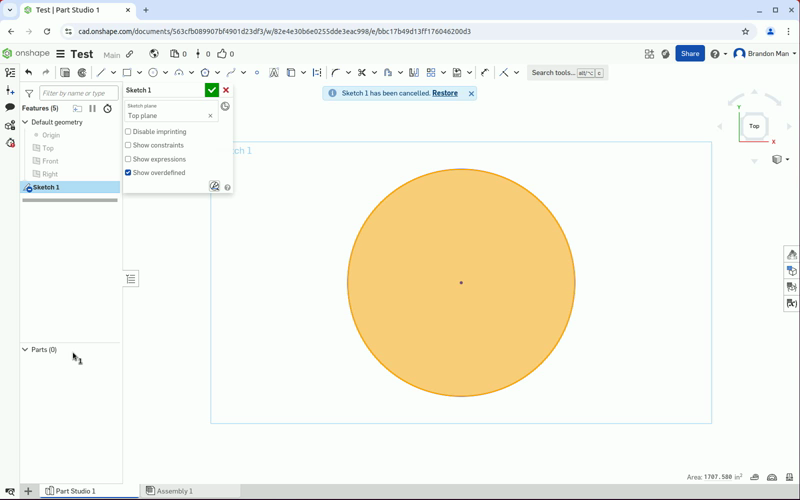
key(shift+y)
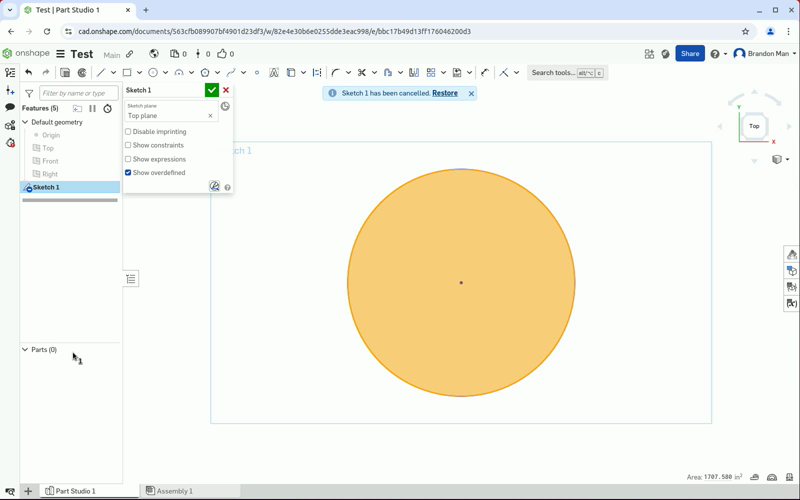
key(shift+e)
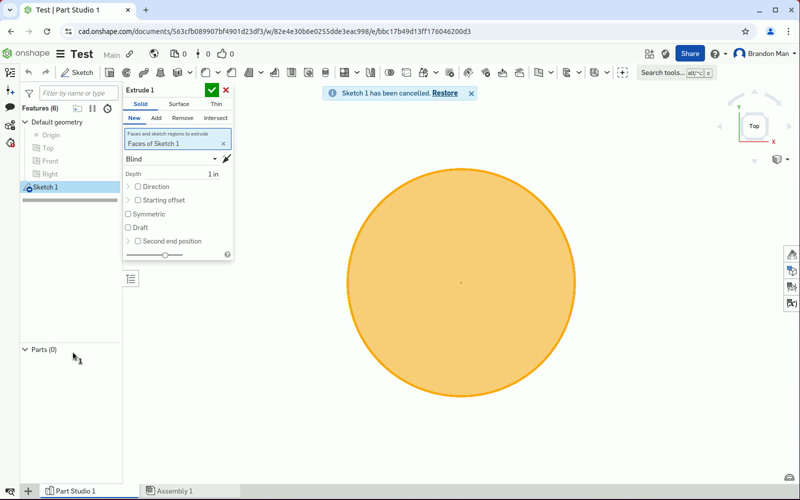
mouse_move(143, 106)
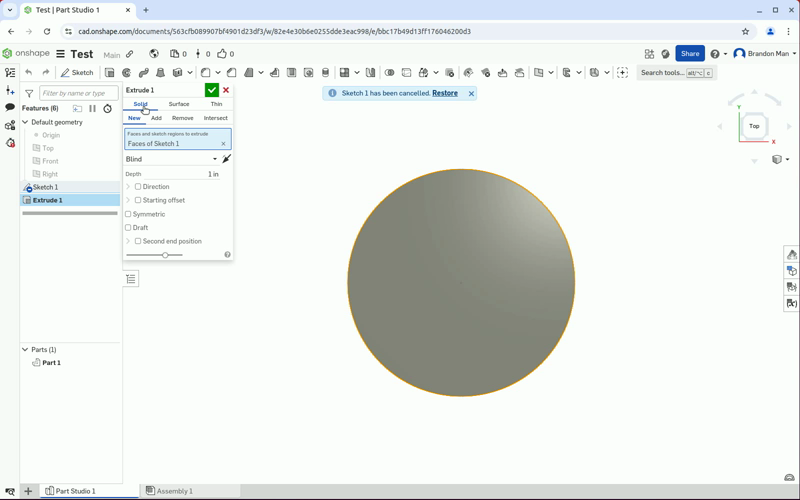
click(143, 106)
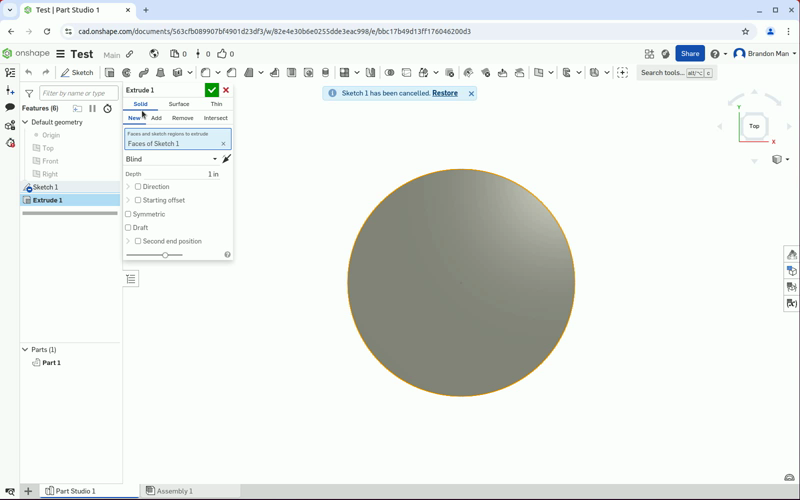
mouse_move(137, 120)
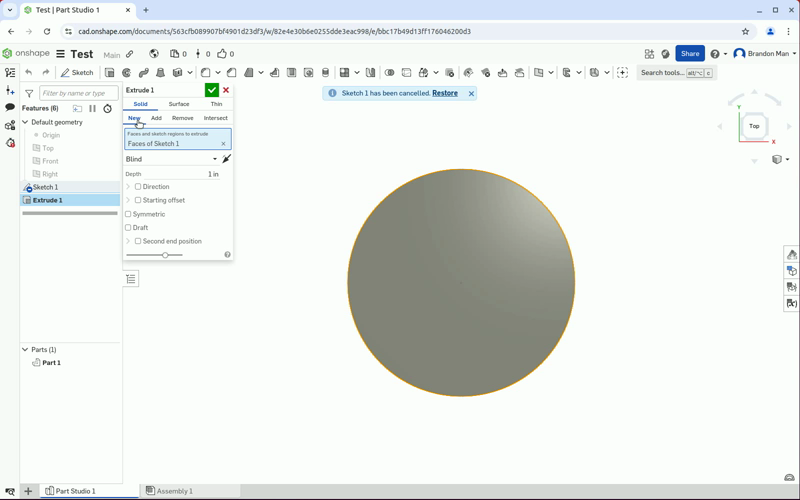
click(137, 120)
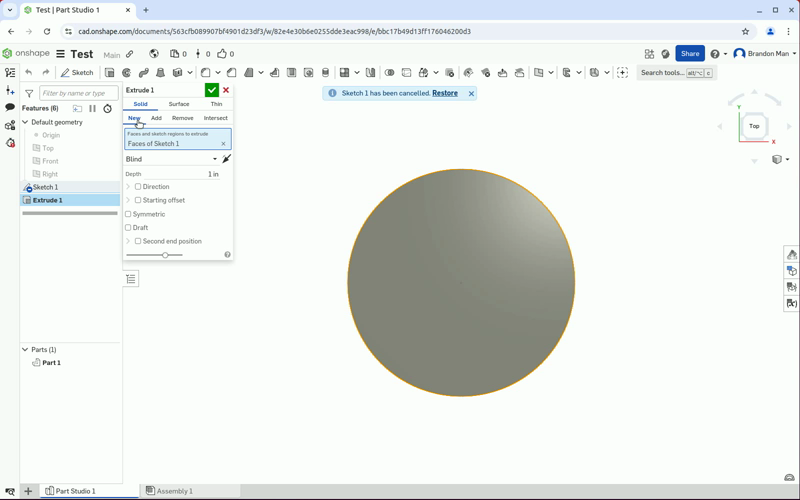
key(tab, 4)
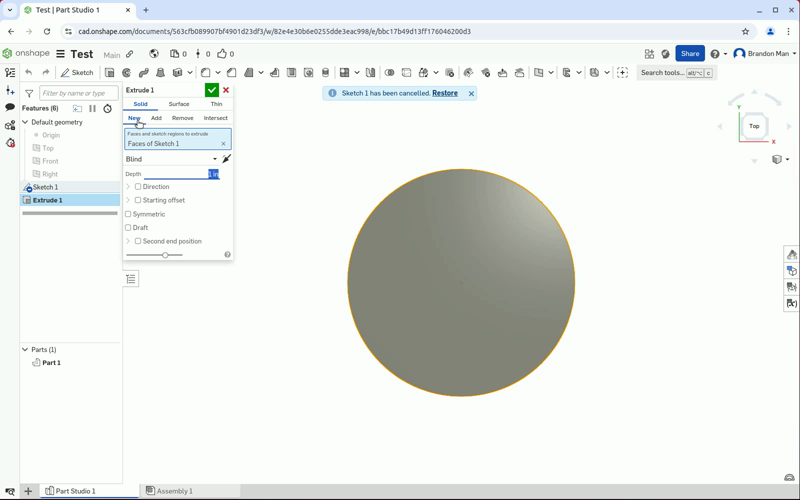
text(0.481)
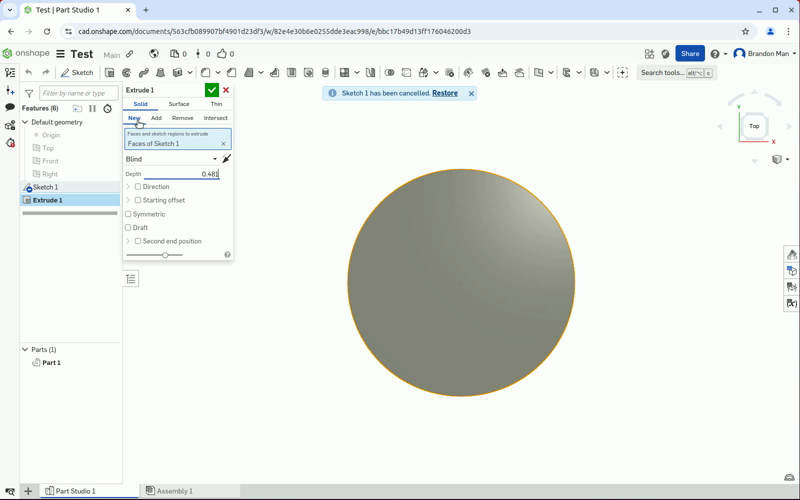
key(enter)
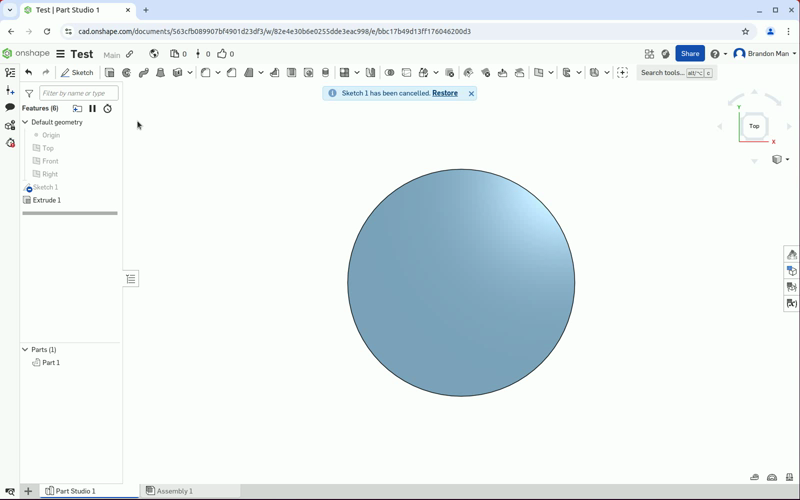
key(shift+h)
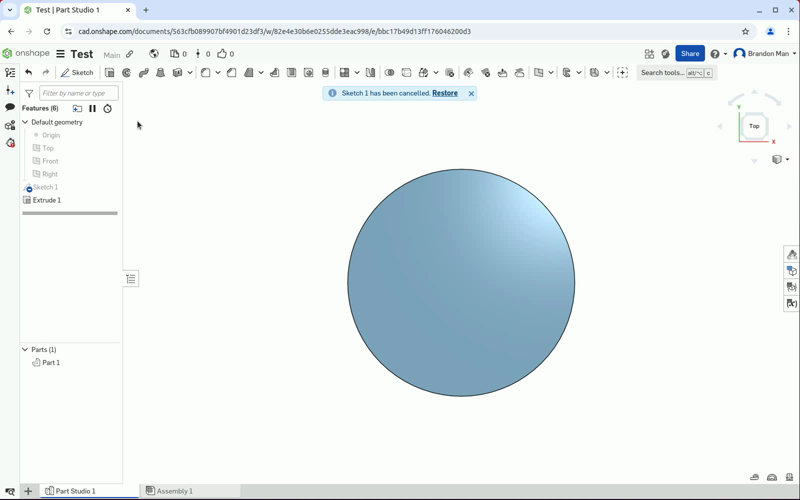
key(shift+h)
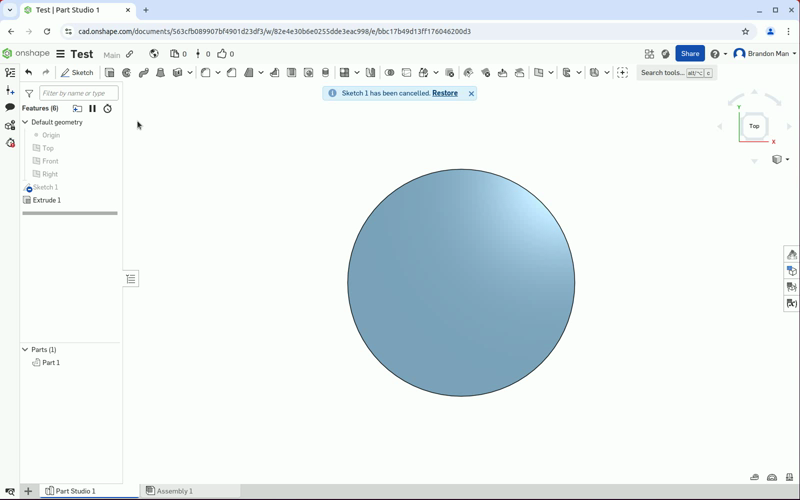
mouse_move(73, 189)
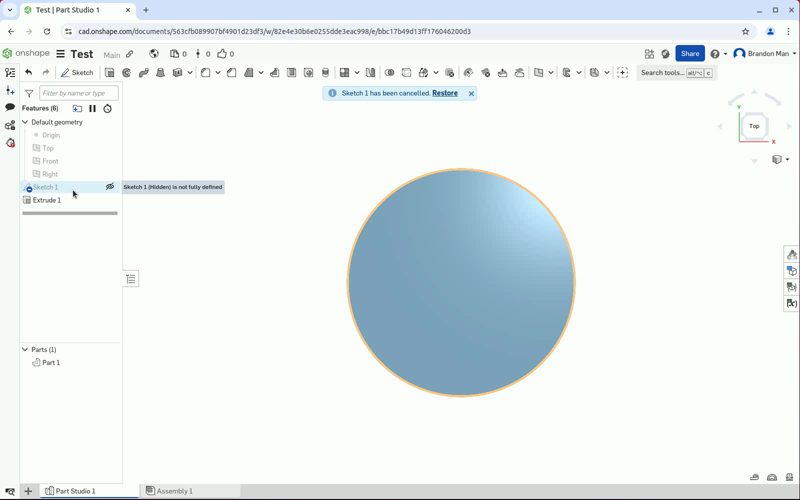
click(73, 189)
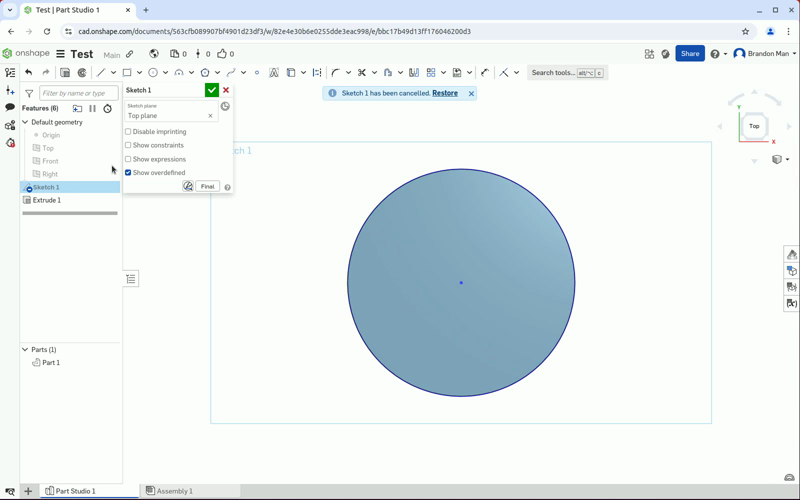
mouse_move(229, 92)
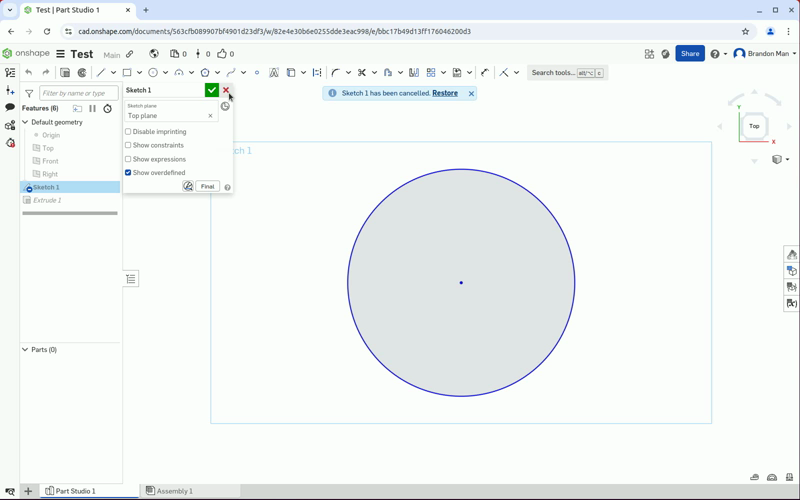
click(229, 92)
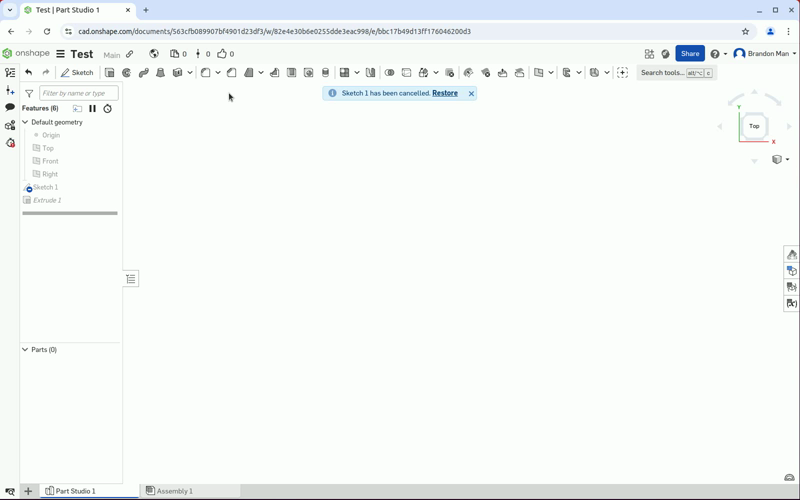
mouse_move(541, 75)
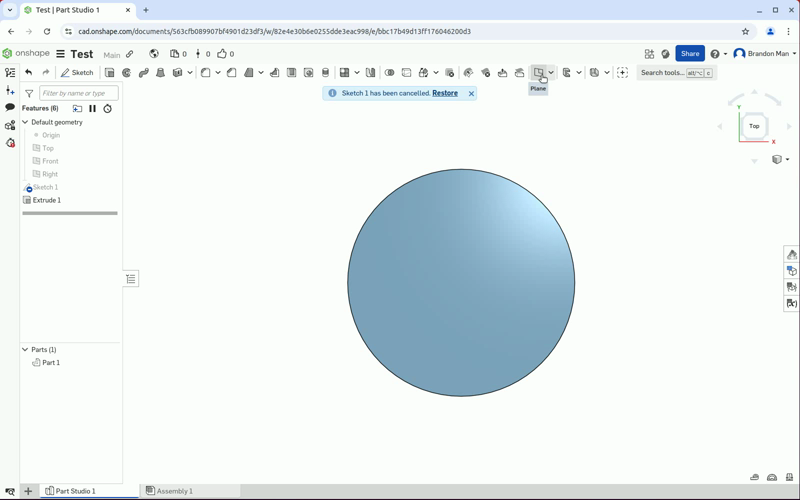
click(541, 75)
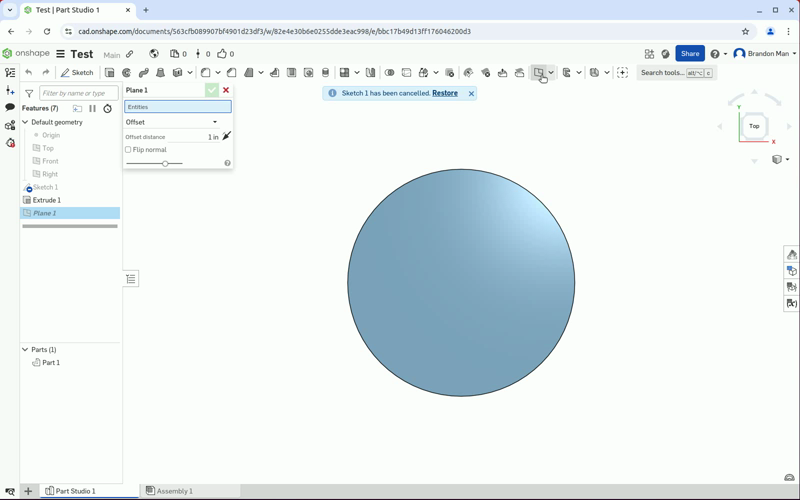
mouse_move(73, 150)
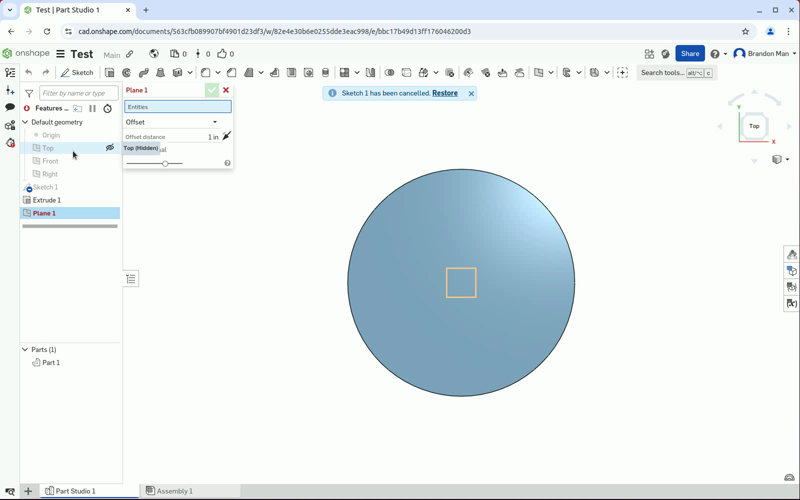
click(73, 150)
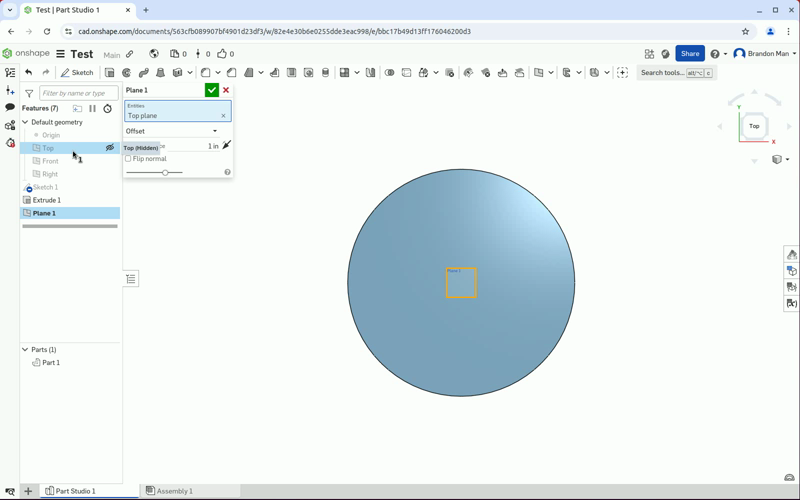
key(tab, 2)
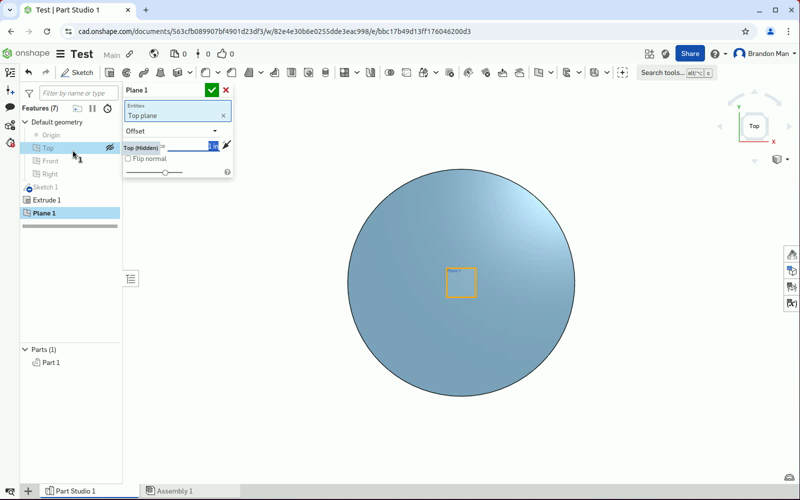
text(0.493)
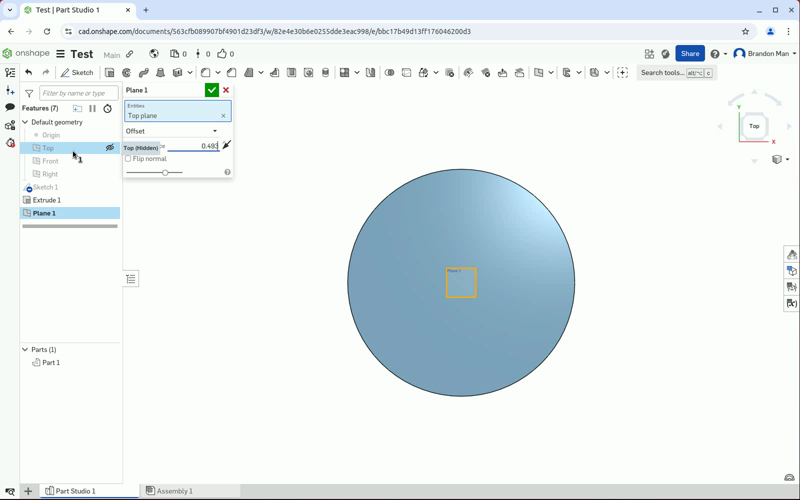
key(enter, 2)
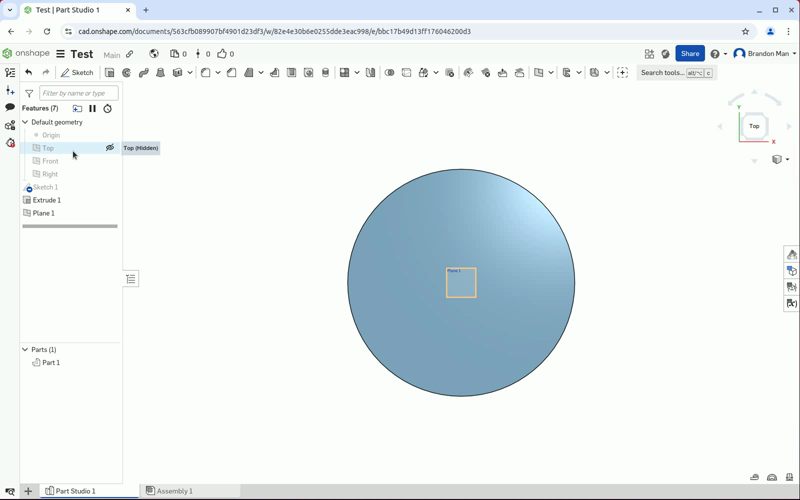
key(shift+s)
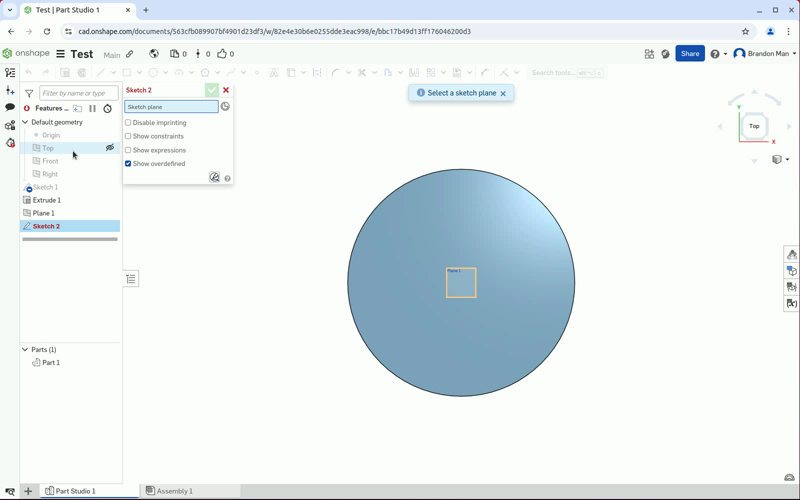
mouse_move(73, 215)
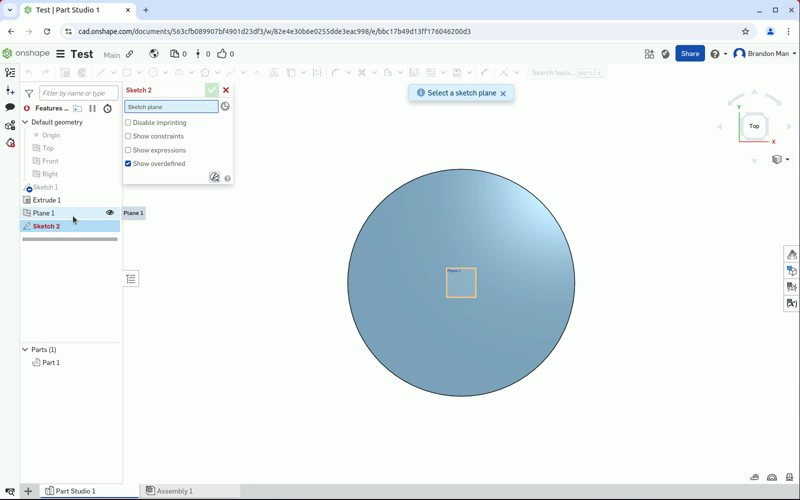
click(73, 215)
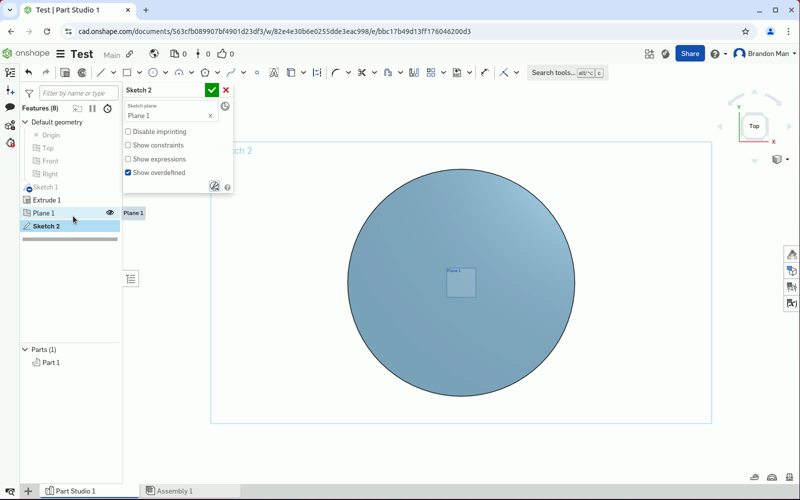
mouse_move(73, 352)
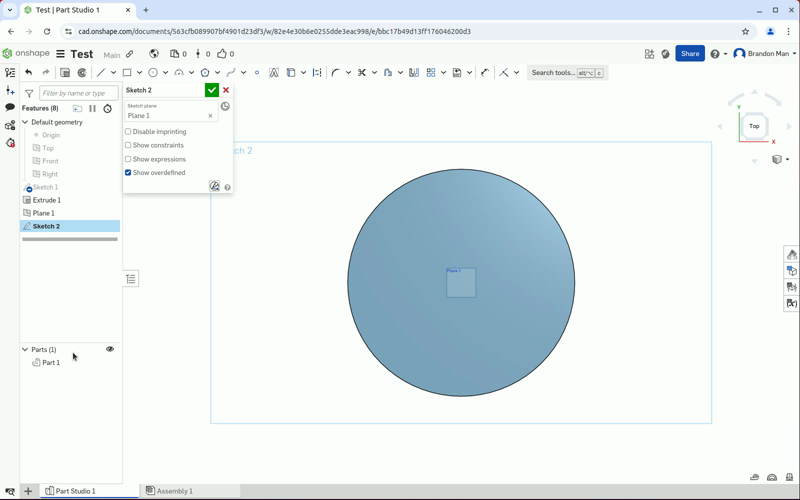
key(y)
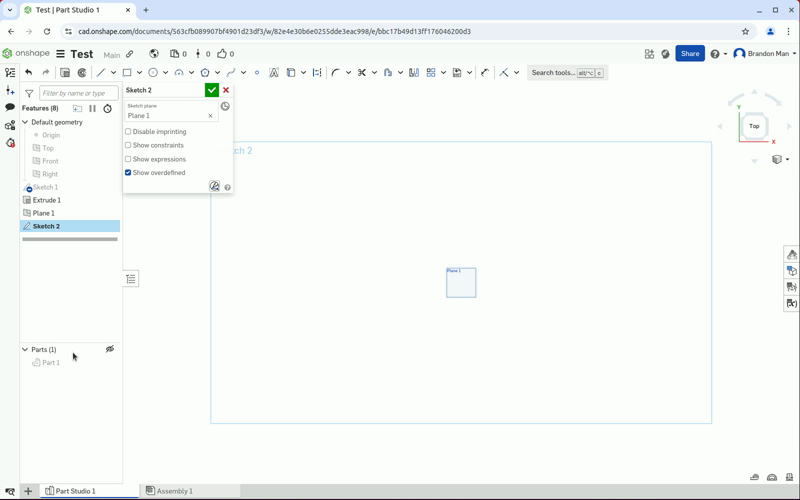
key(c)
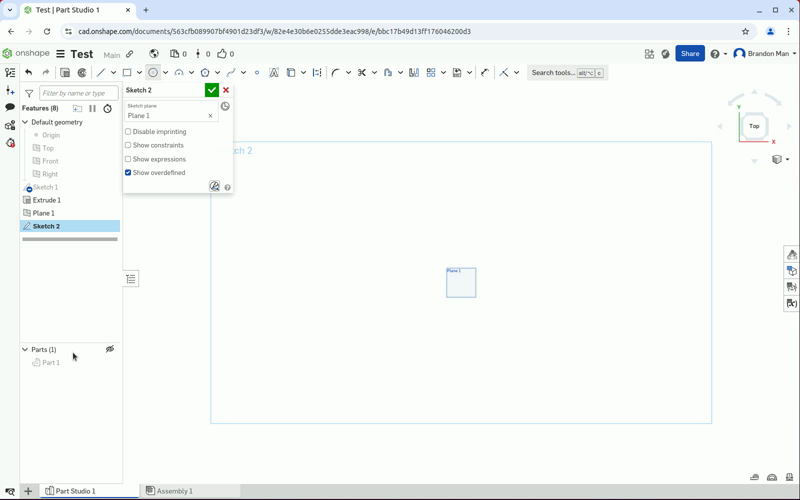
key_down(shift)
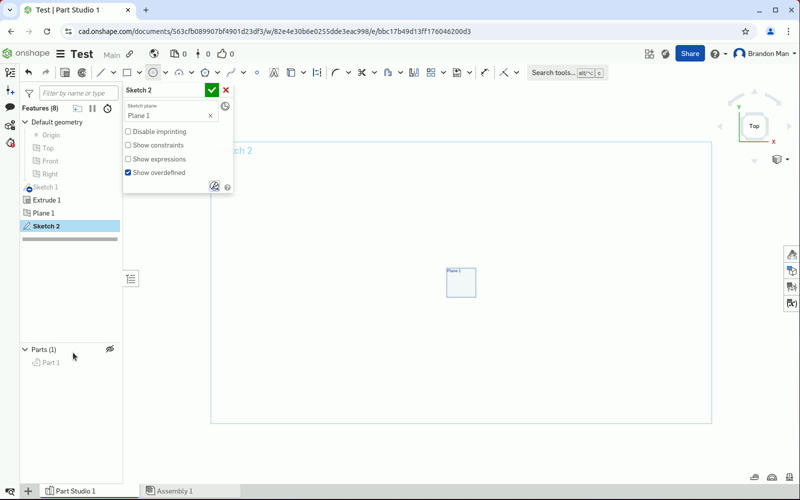
mouse_move(461, 282)
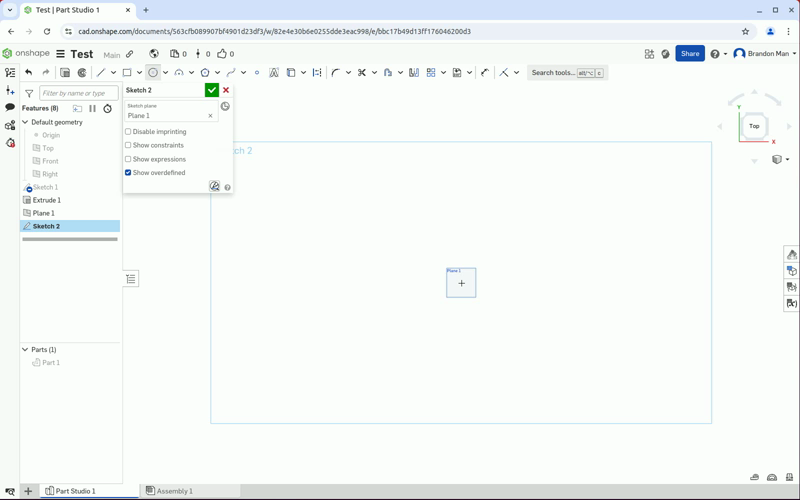
click(461, 282)
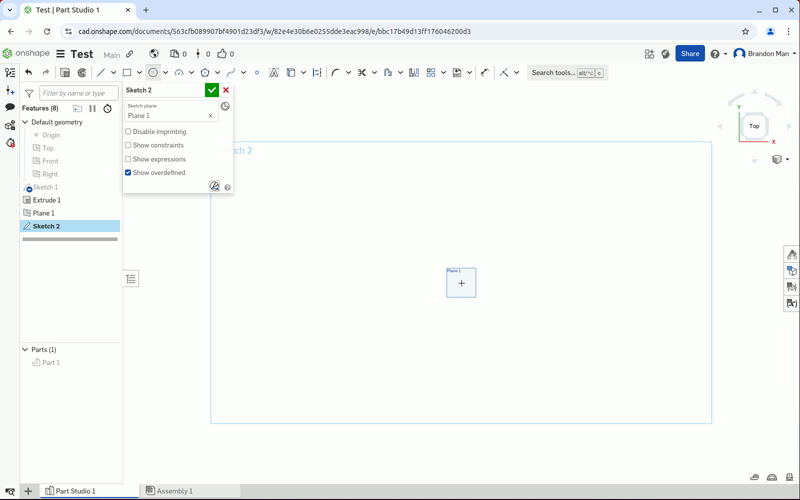
key_up(shift)
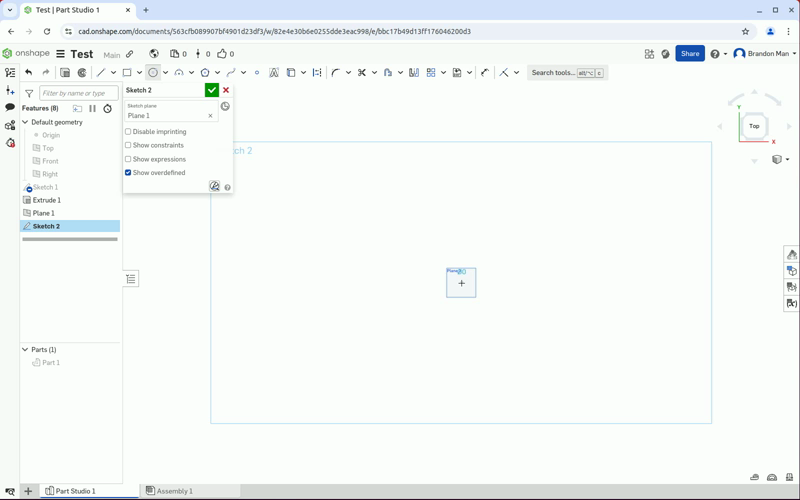
mouse_move(559, 282)
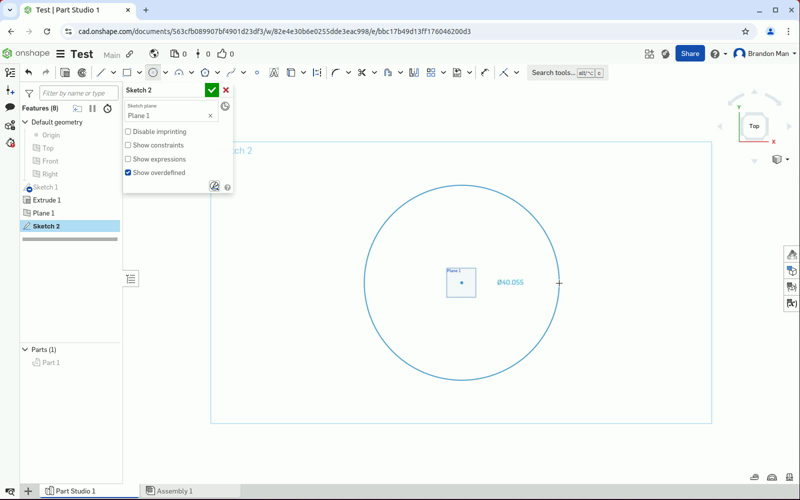
click(559, 282)
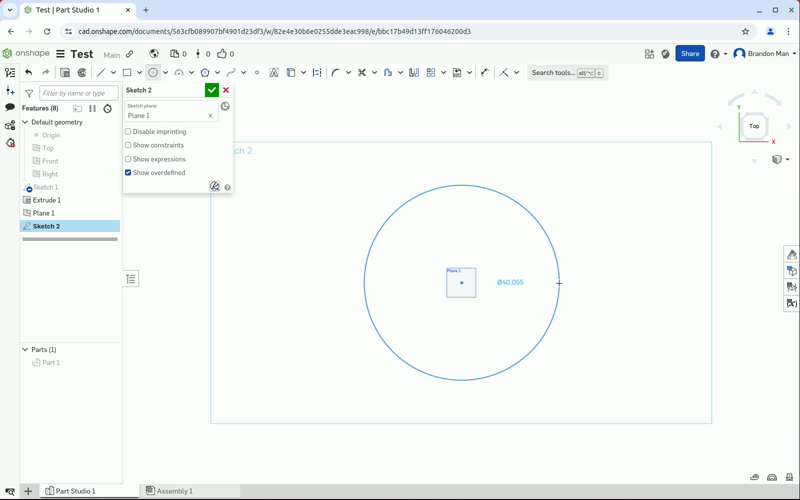
key(esc)
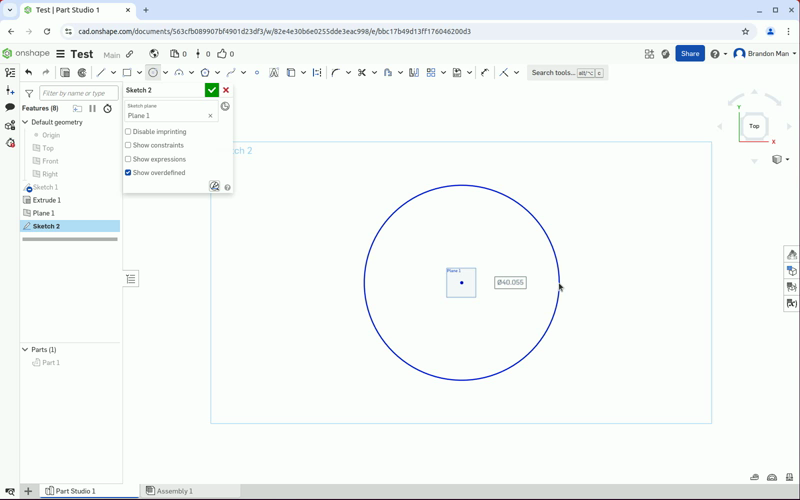
mouse_move(450, 296)
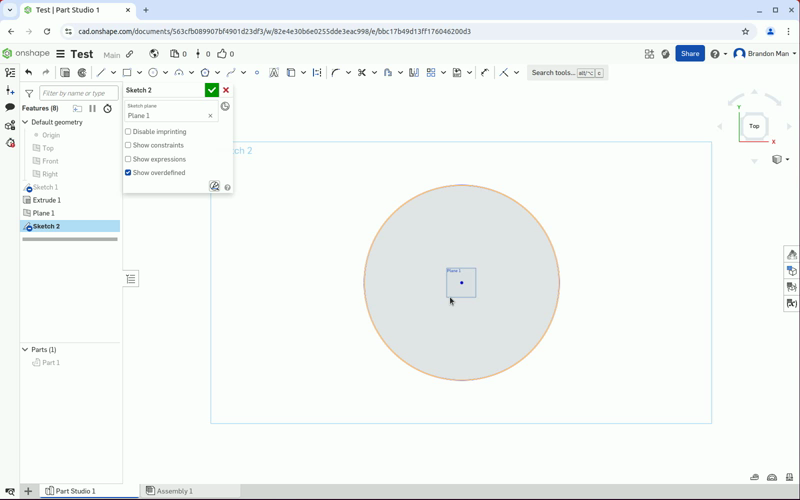
click(450, 296)
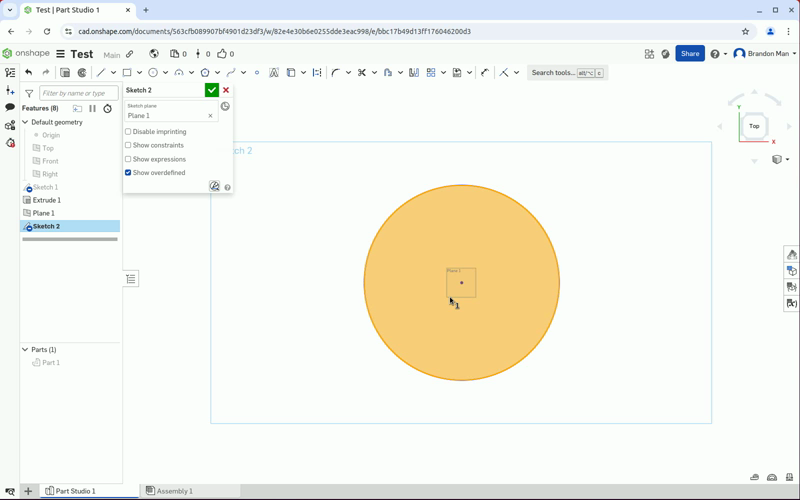
mouse_move(73, 352)
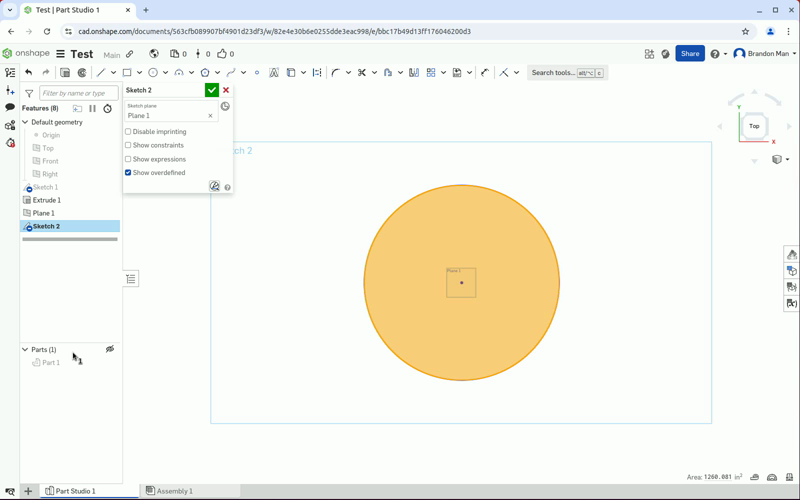
key(shift+y)
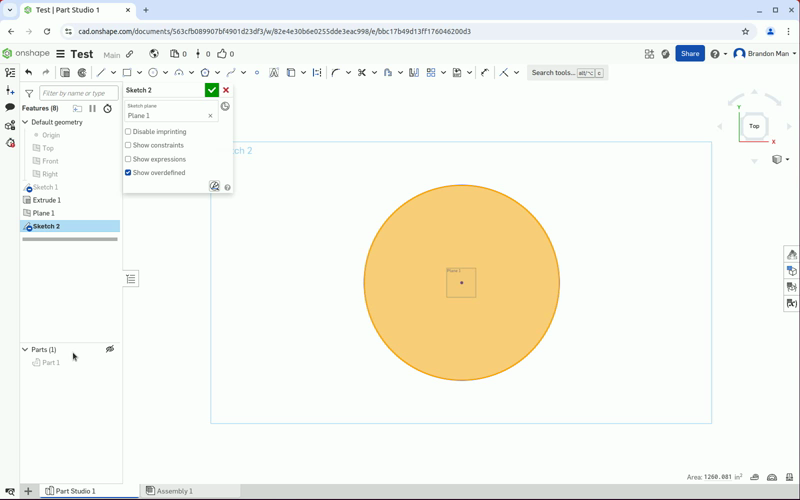
key(shift+e)
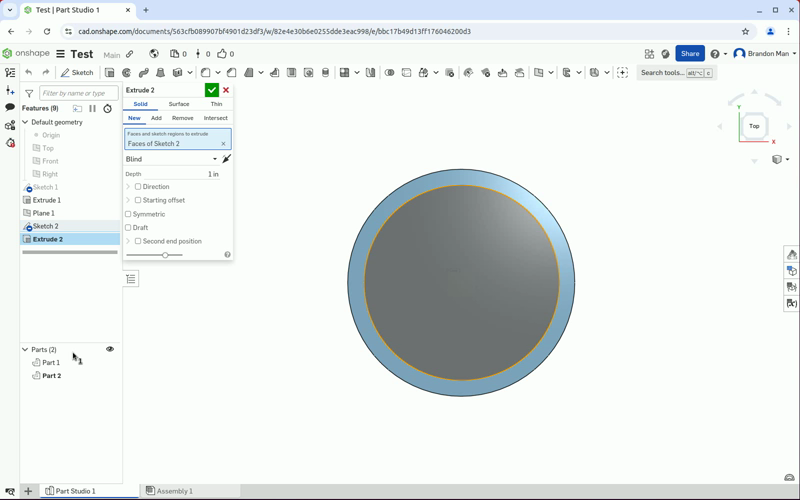
mouse_move(143, 106)
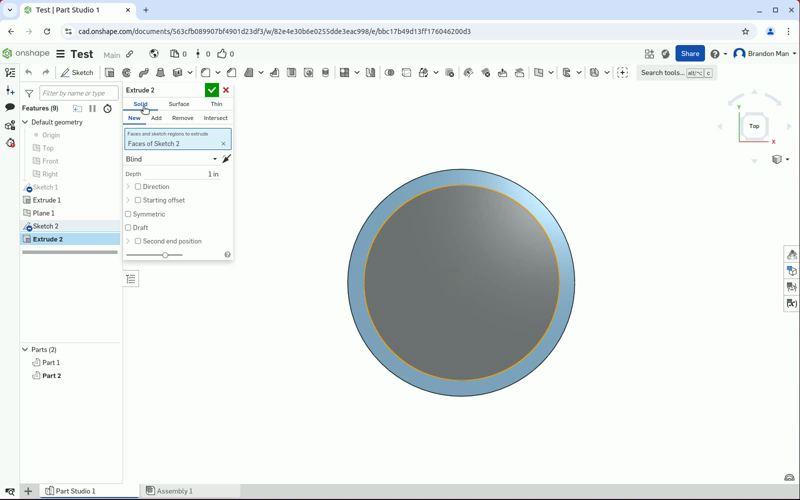
click(143, 106)
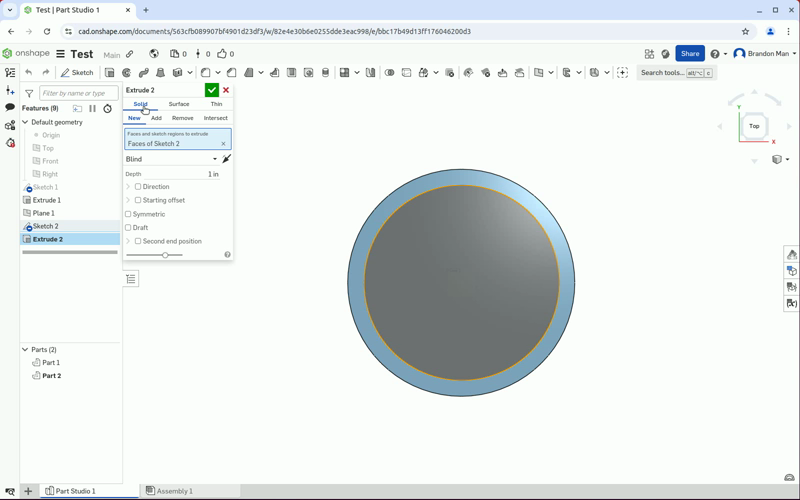
mouse_move(137, 120)
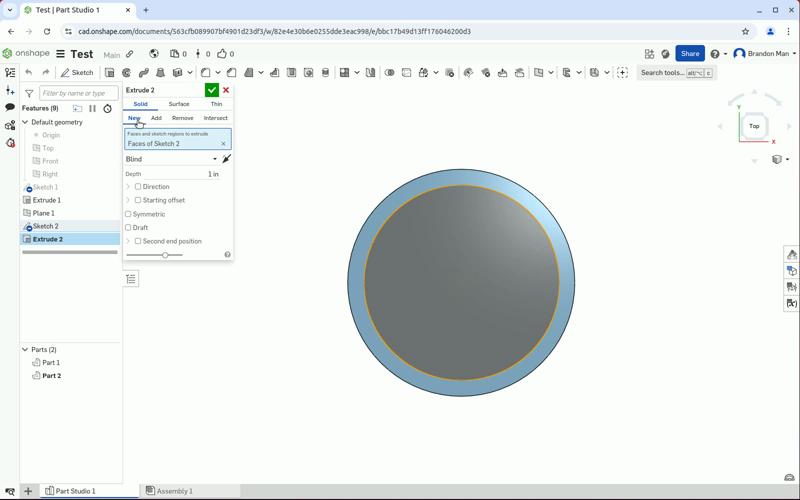
click(137, 120)
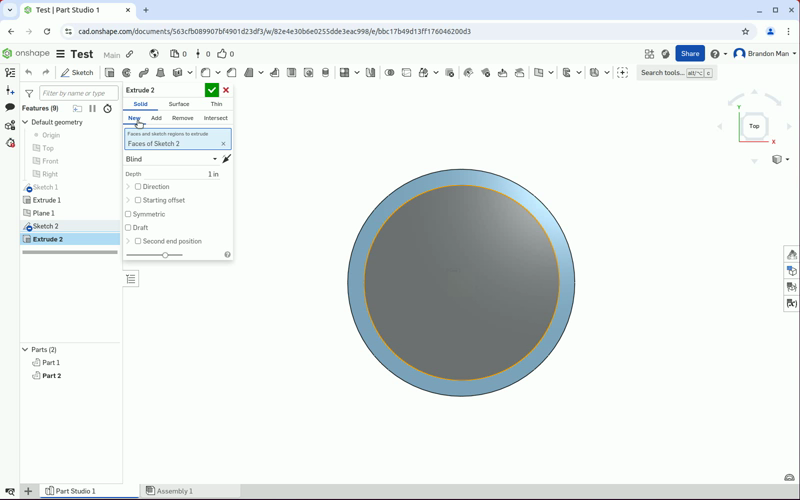
key(tab, 4)
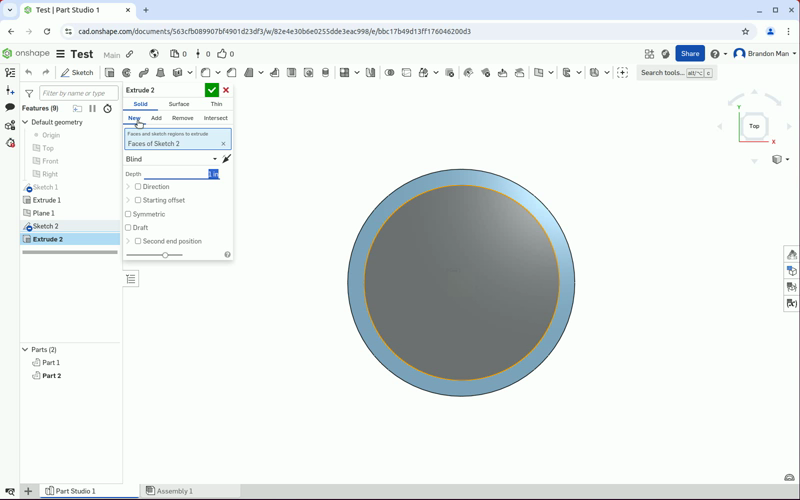
text(5.055)
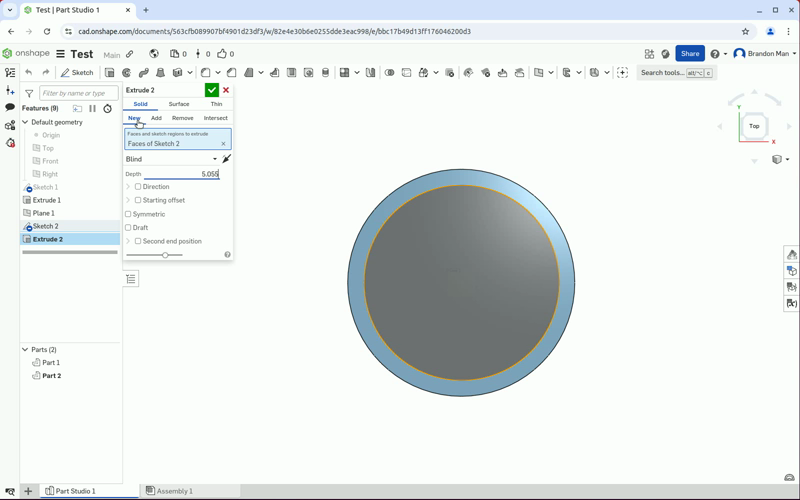
key(enter)
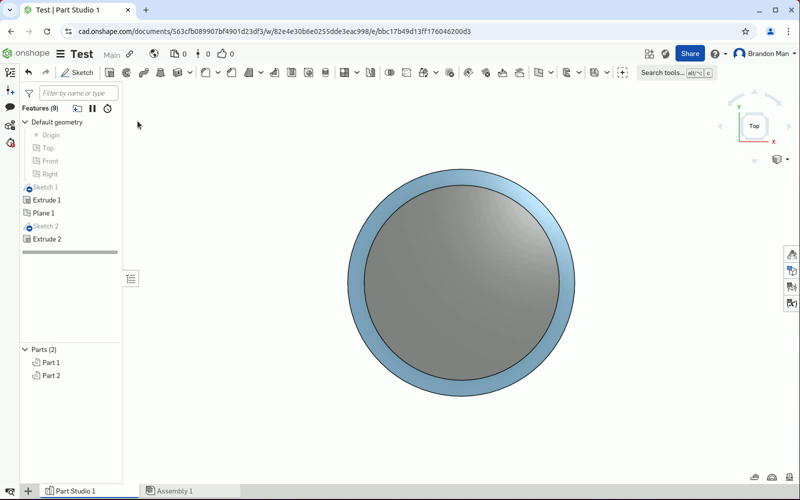
key(shift+h)
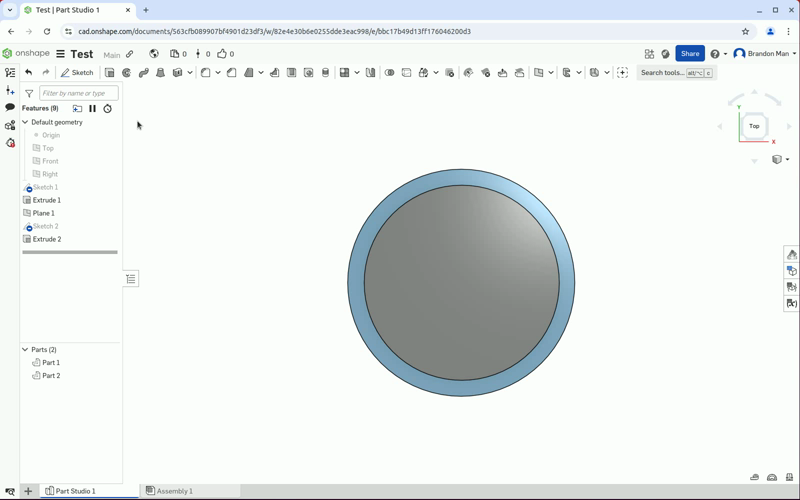
key(shift+h)
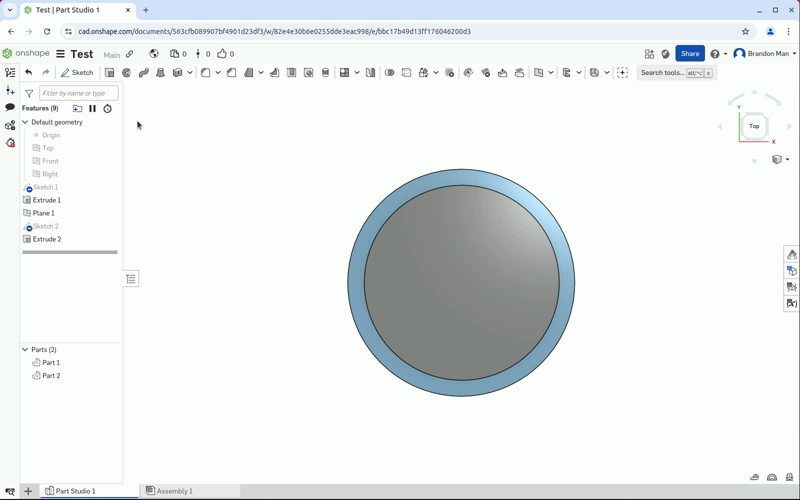
key(shift+7)
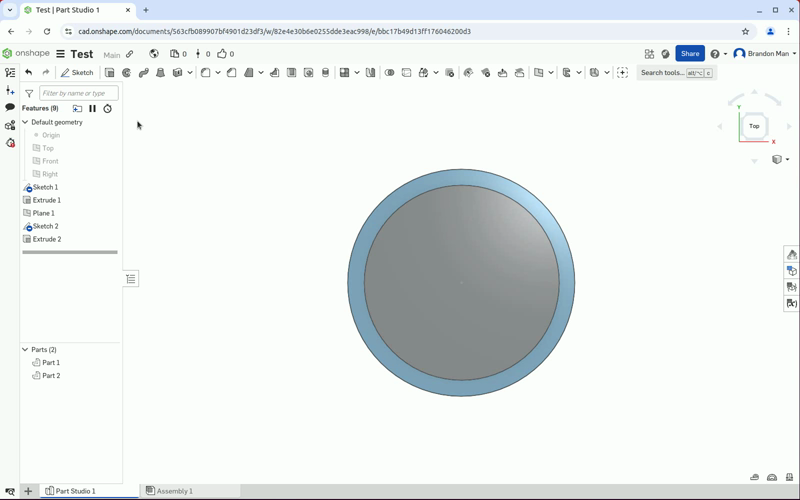
key(up, 3)
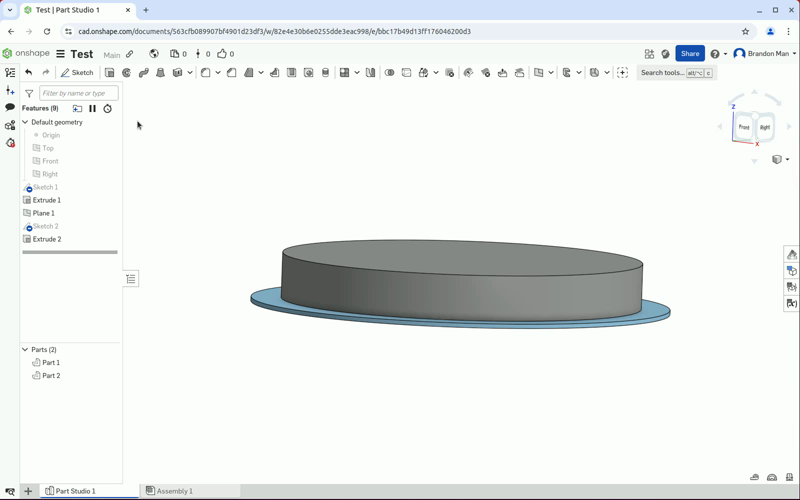
key(left, 3)
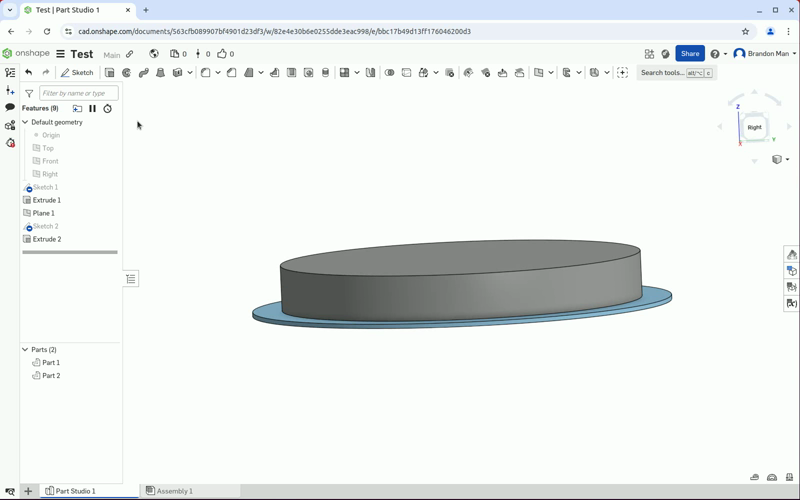
key(right, 3)
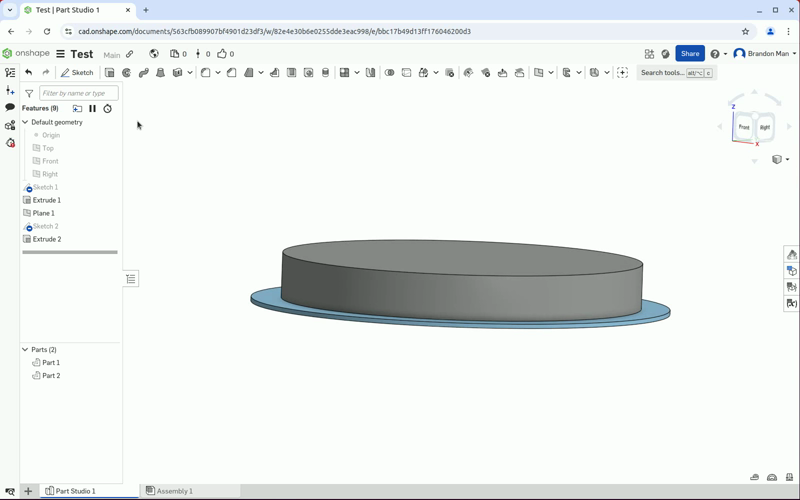
key(down, 3)
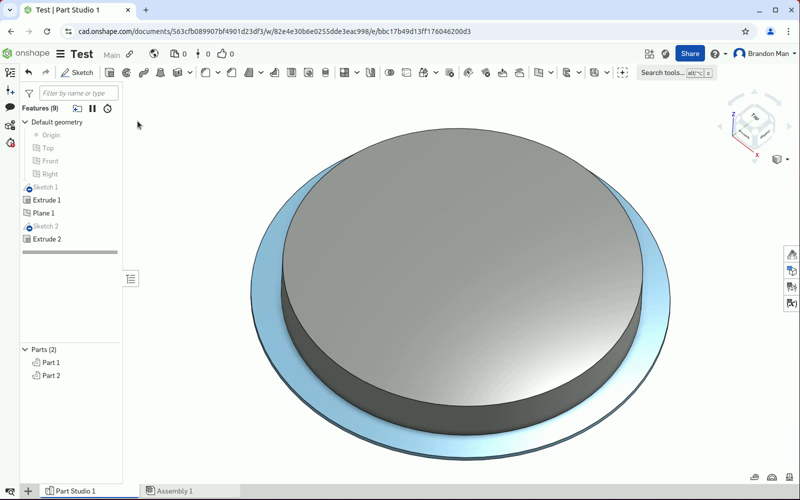
mouse_move(73, 189)
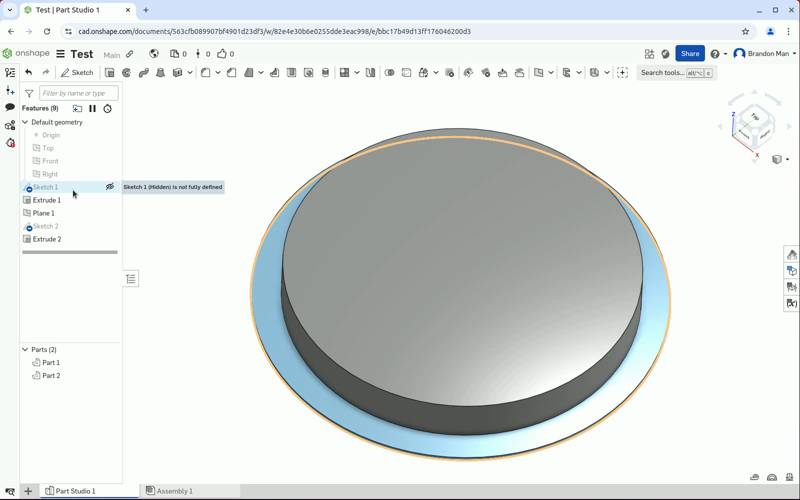
click(73, 189)